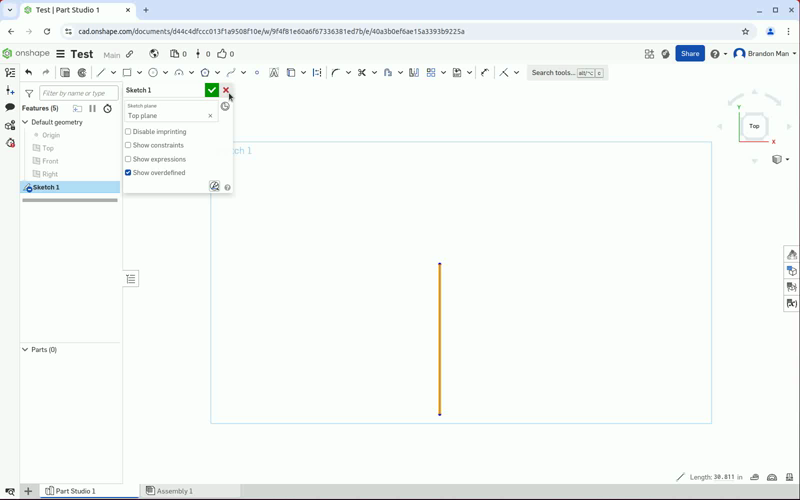
key(shift+h)
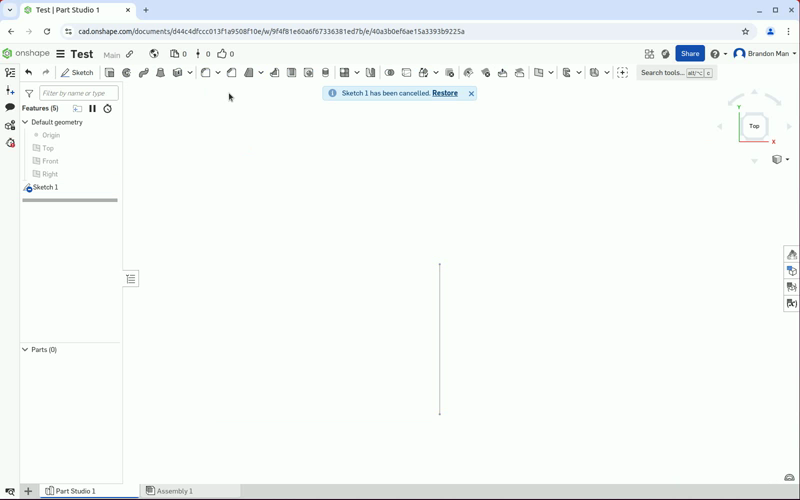
key(shift+s)
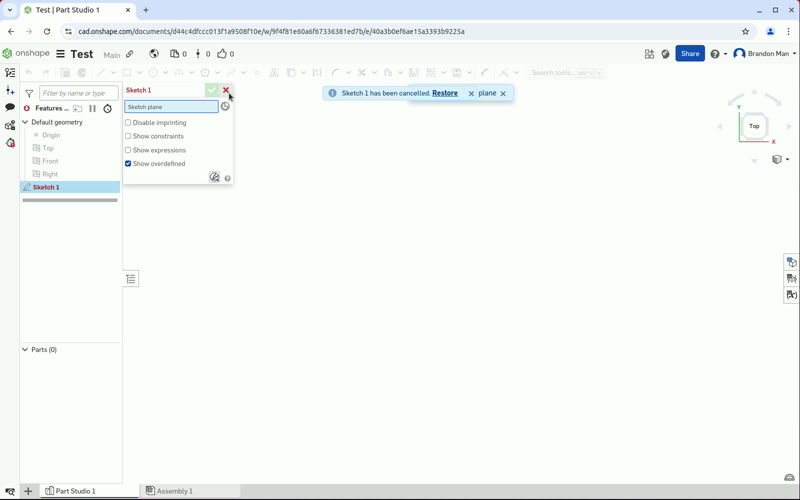
mouse_move(73, 150)
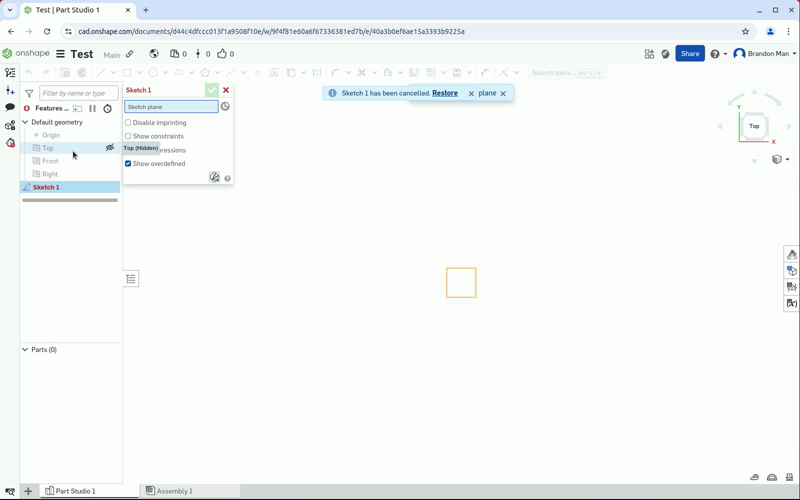
click(73, 150)
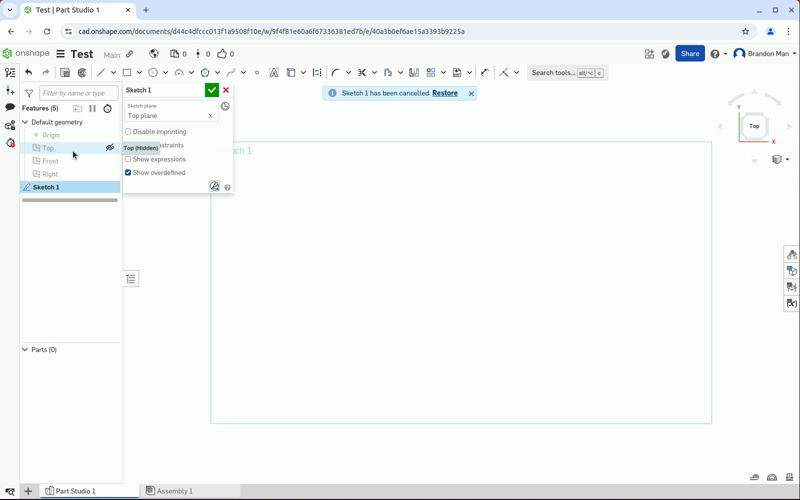
mouse_move(73, 352)
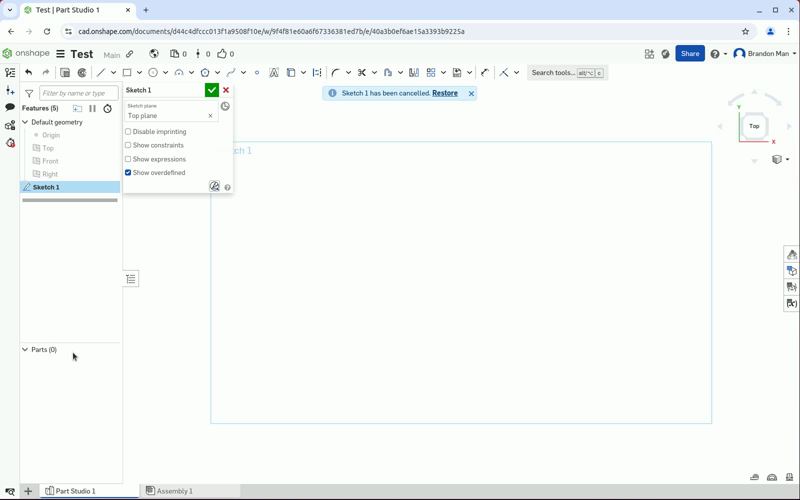
key(y)
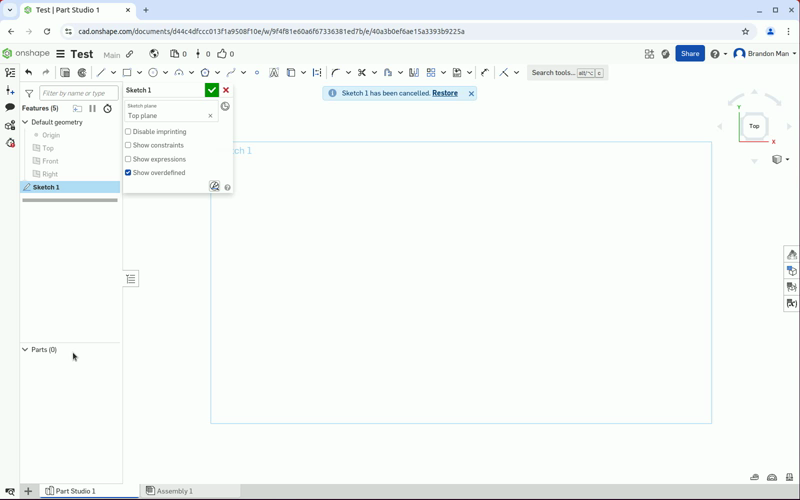
key(c)
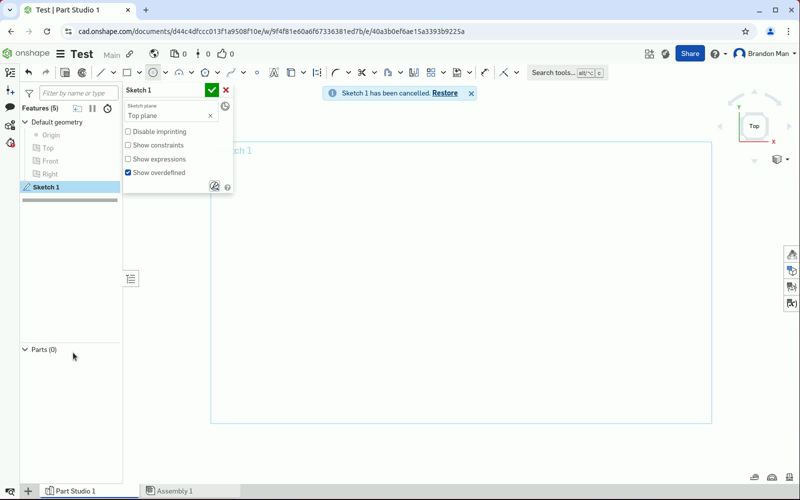
key_down(shift)
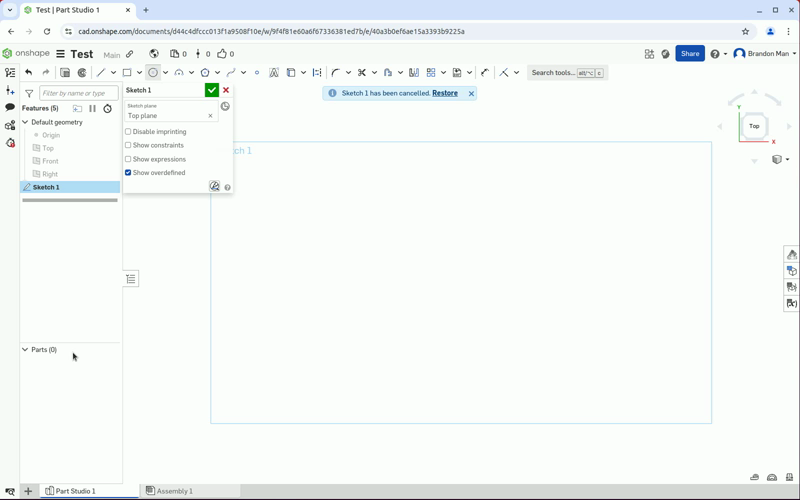
mouse_move(460, 282)
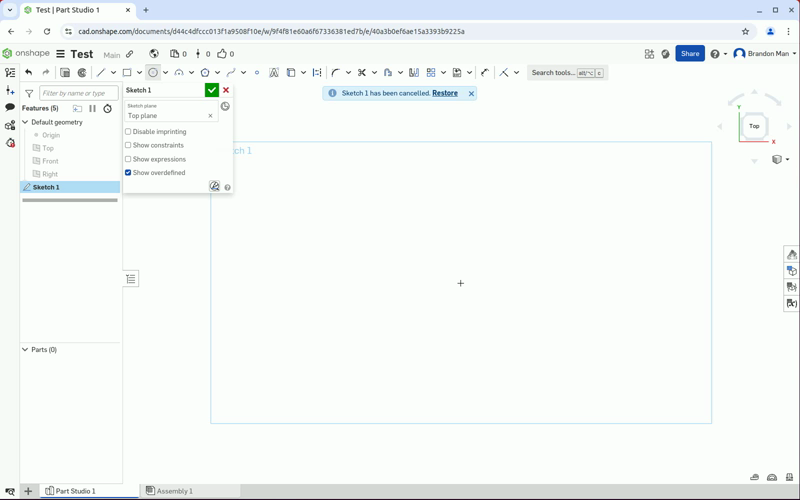
click(460, 282)
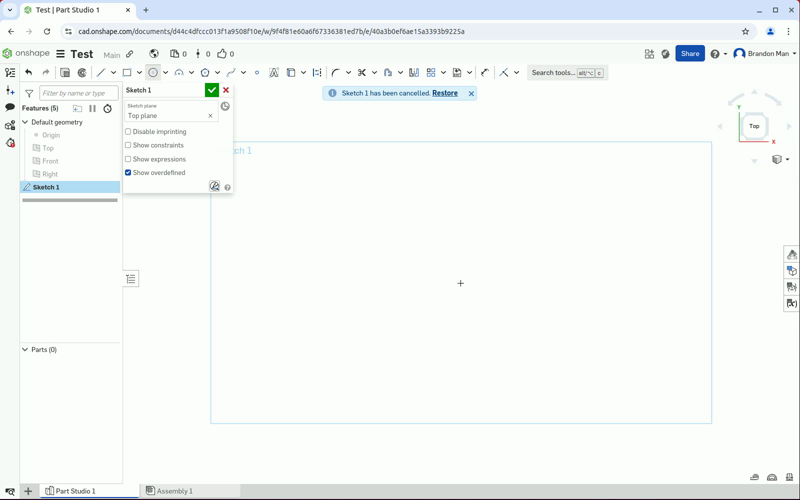
key_up(shift)
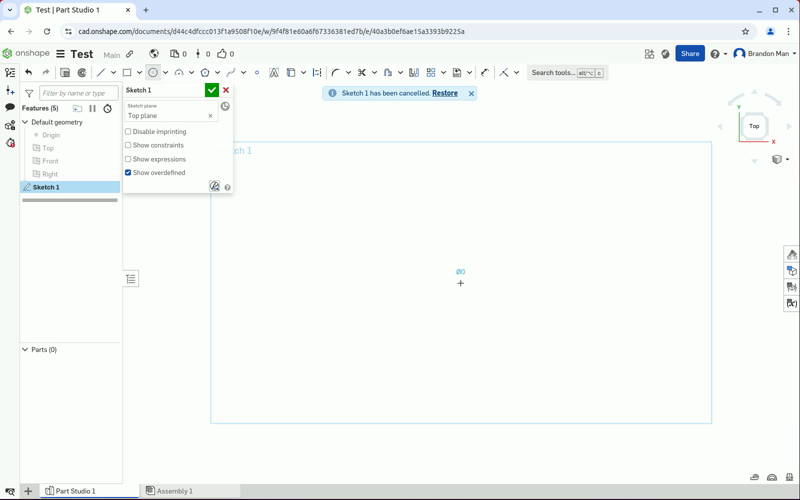
mouse_move(533, 282)
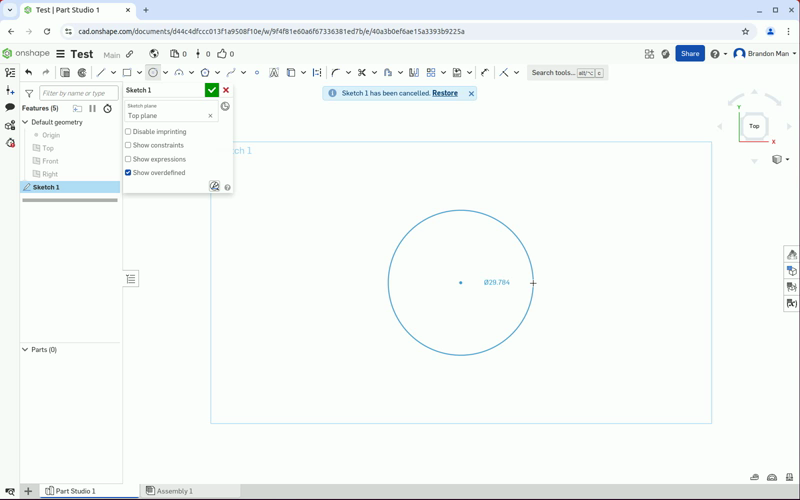
click(533, 282)
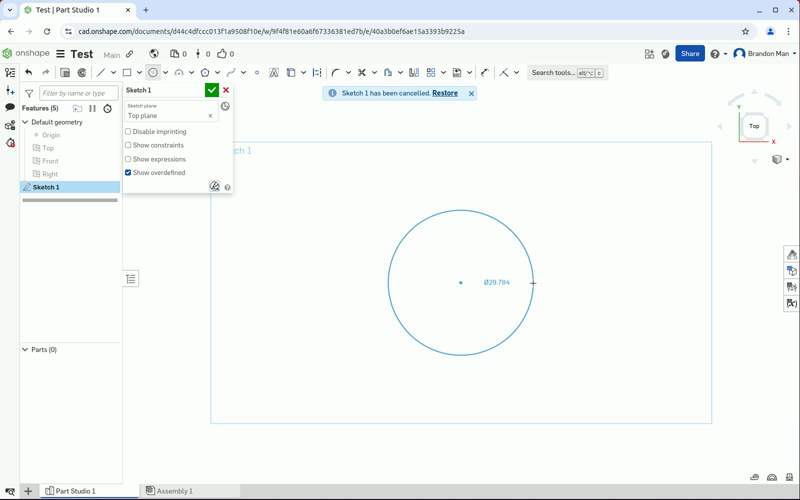
key(esc)
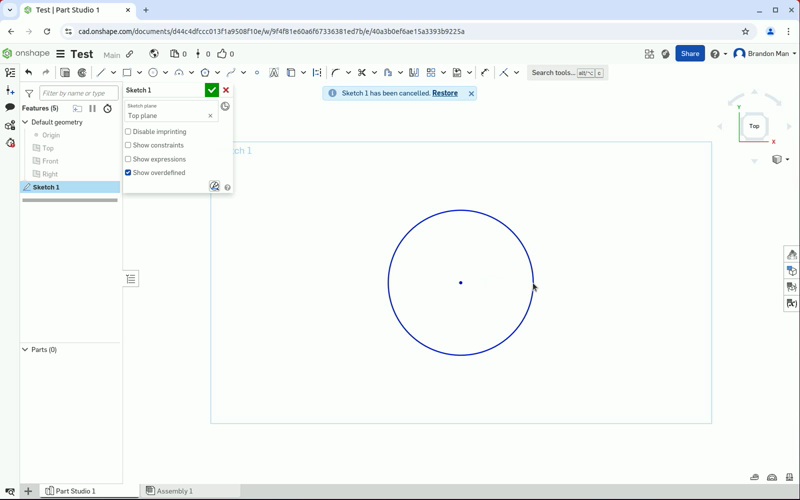
mouse_move(435, 254)
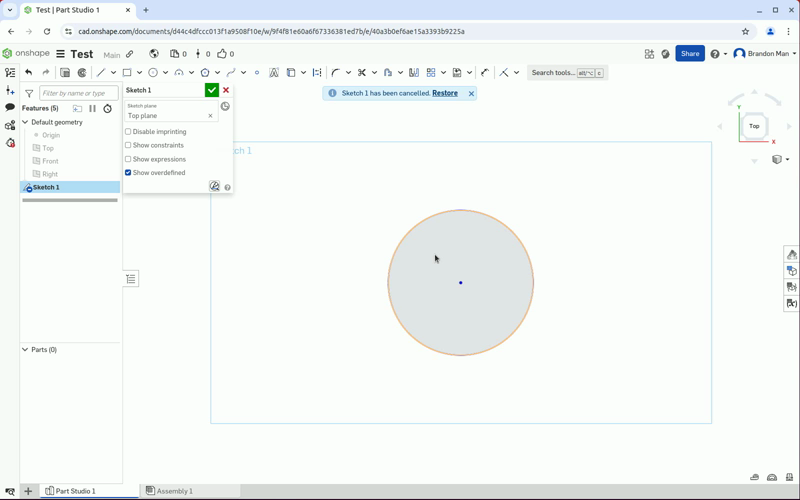
click(435, 254)
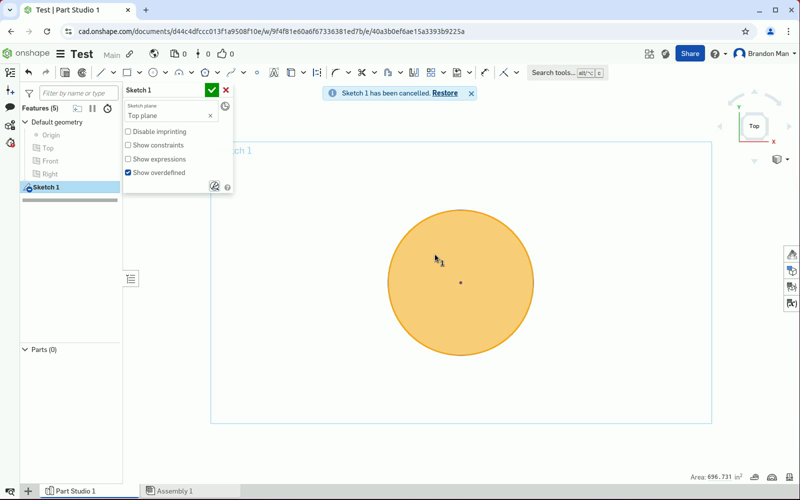
mouse_move(73, 352)
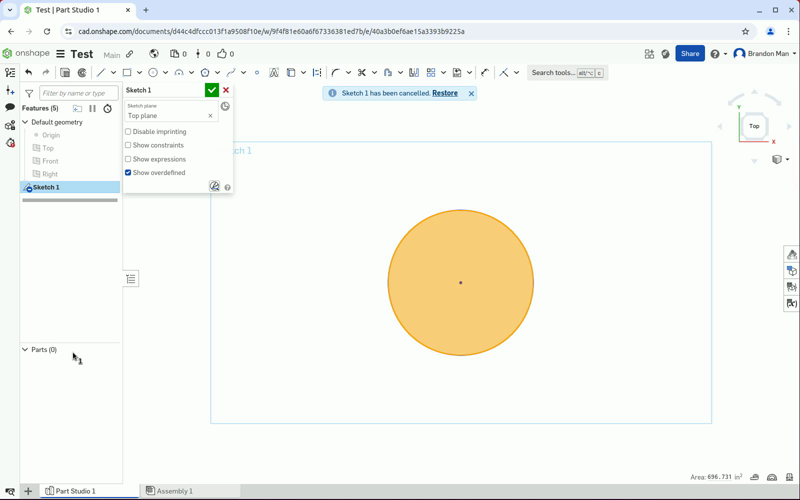
key(shift+y)
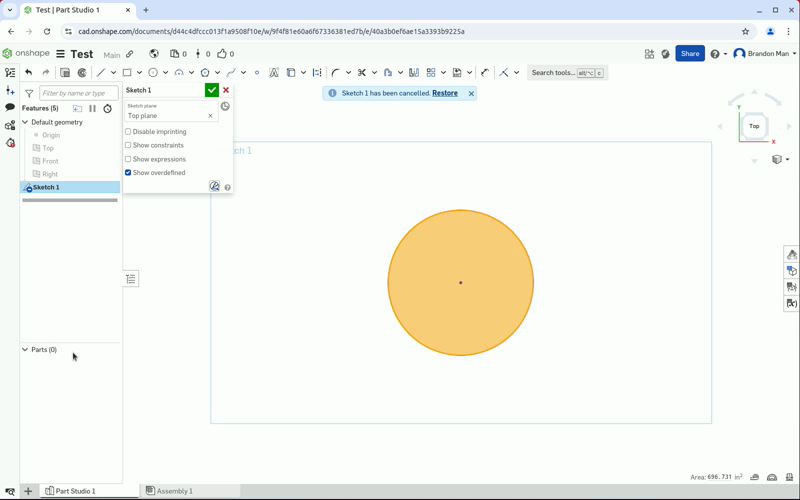
key(shift+e)
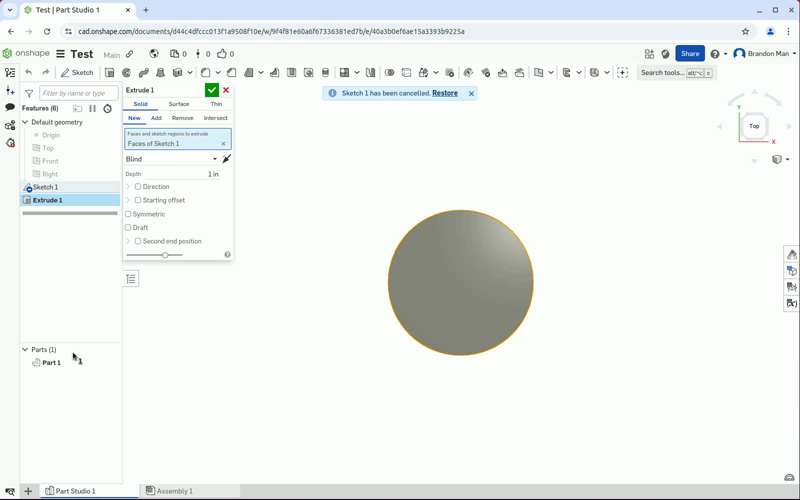
mouse_move(143, 106)
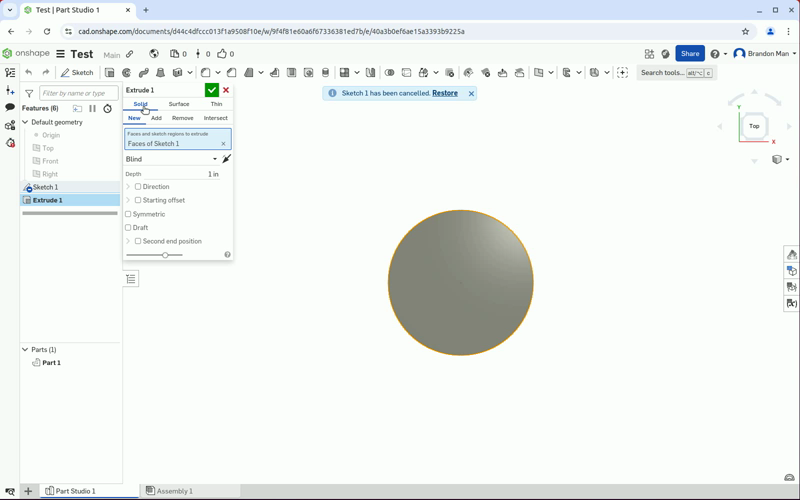
click(143, 106)
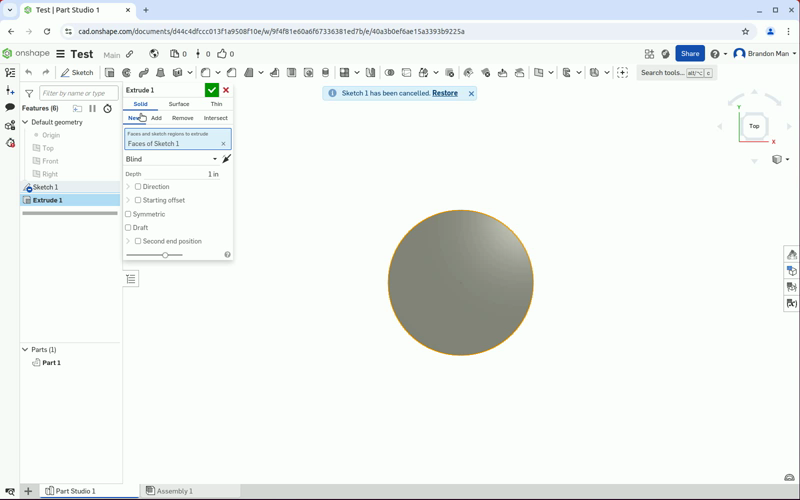
mouse_move(137, 120)
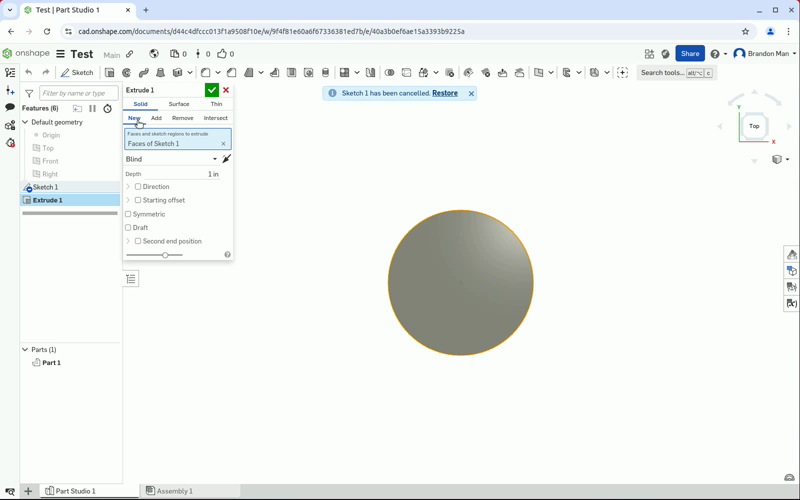
click(137, 120)
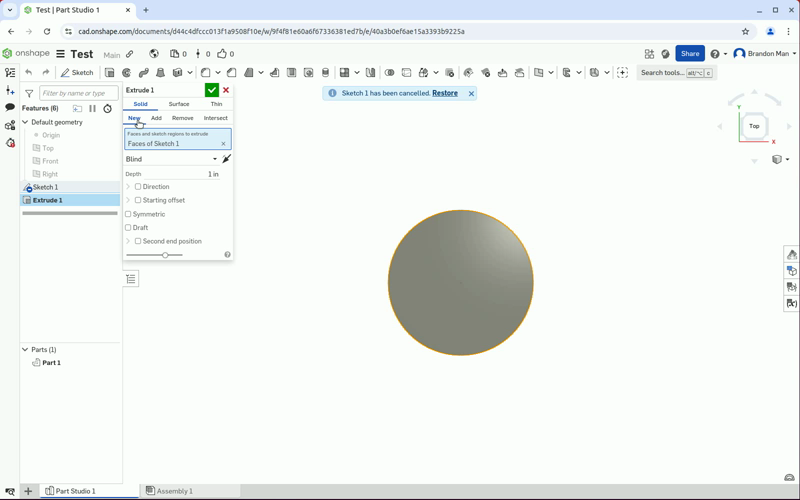
key(tab, 4)
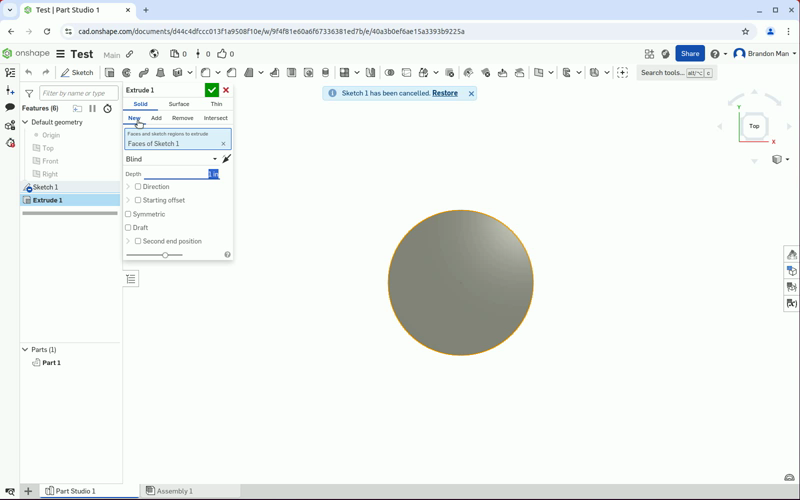
text(8.184)
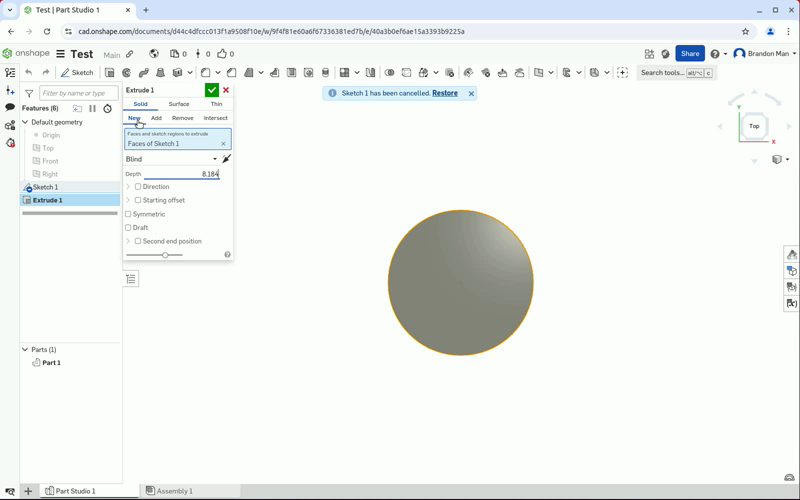
key(enter)
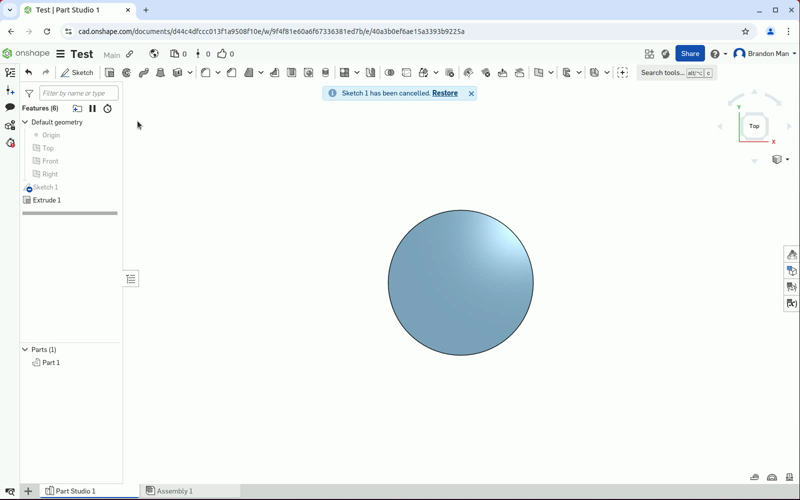
key(shift+h)
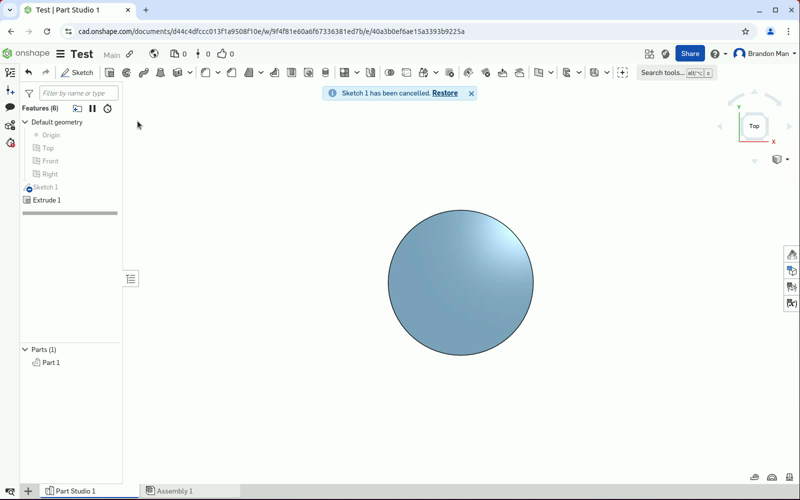
key(shift+h)
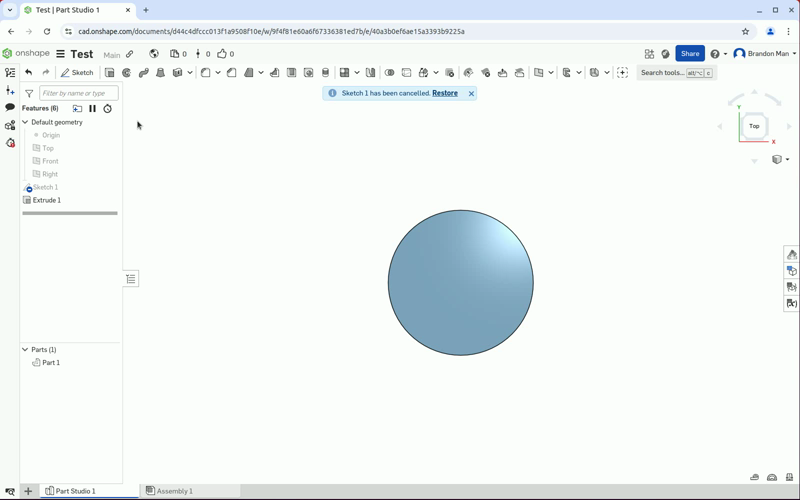
mouse_move(73, 189)
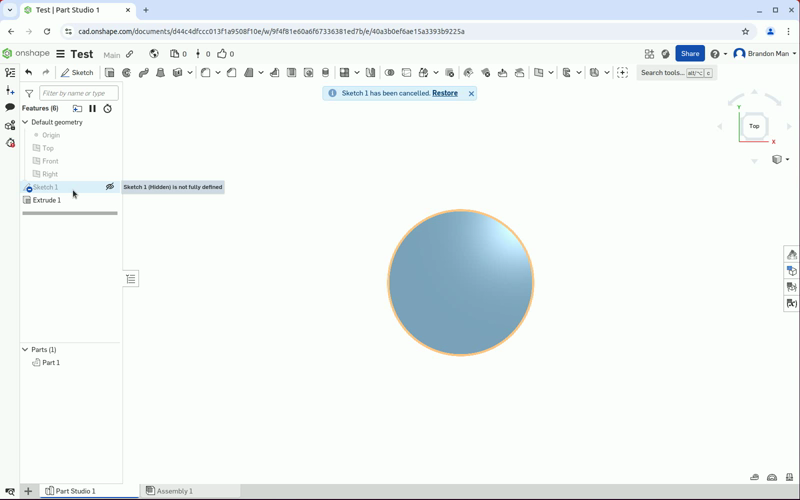
click(73, 189)
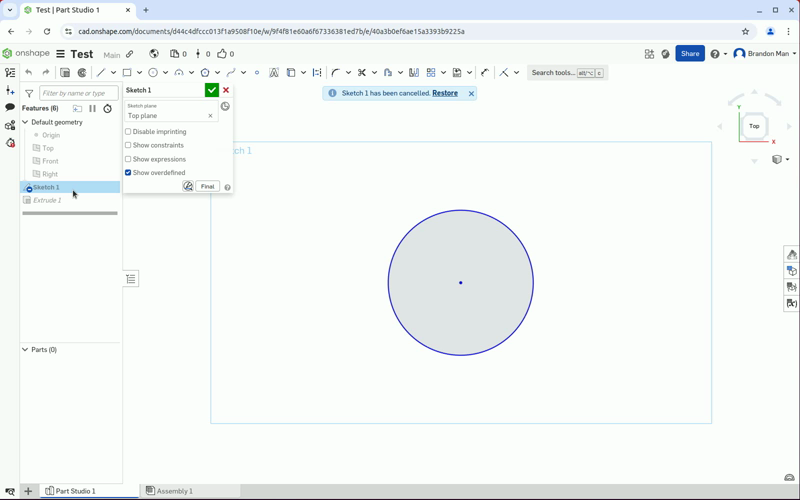
mouse_move(229, 92)
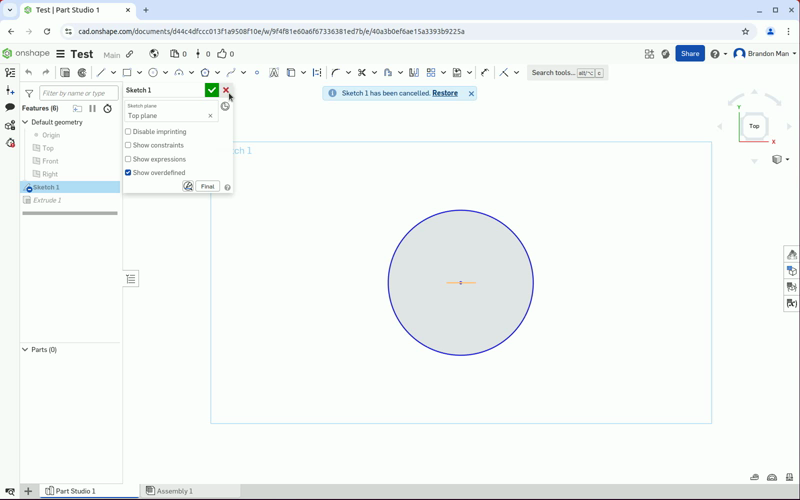
click(229, 92)
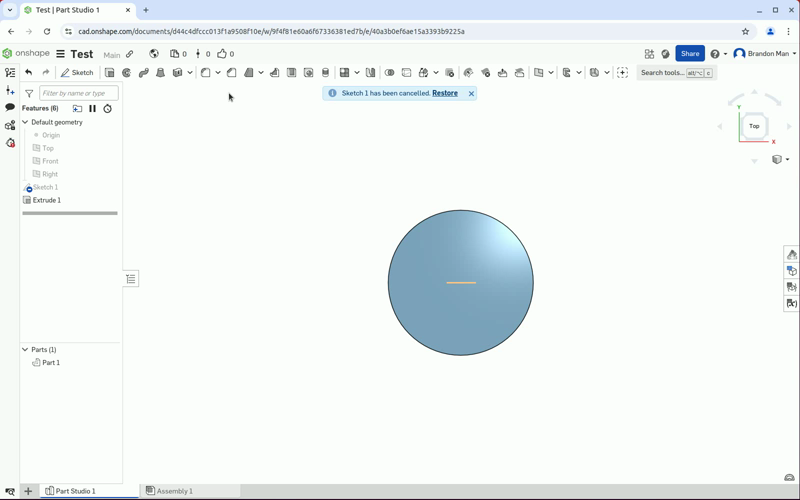
mouse_move(541, 75)
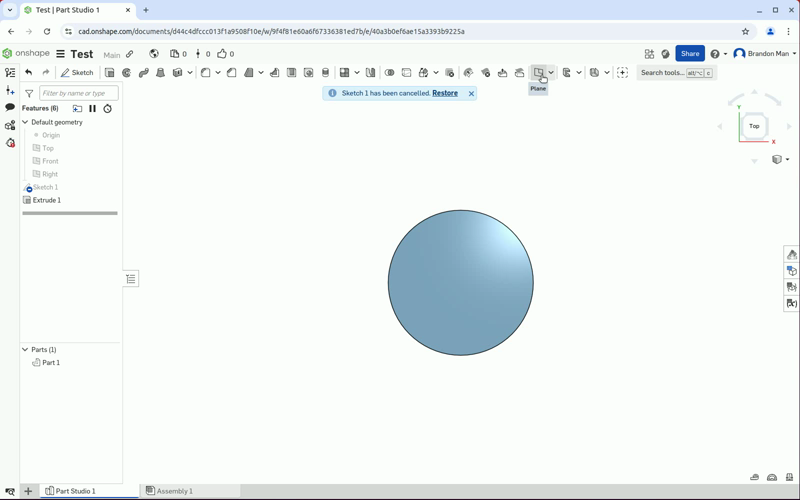
click(541, 75)
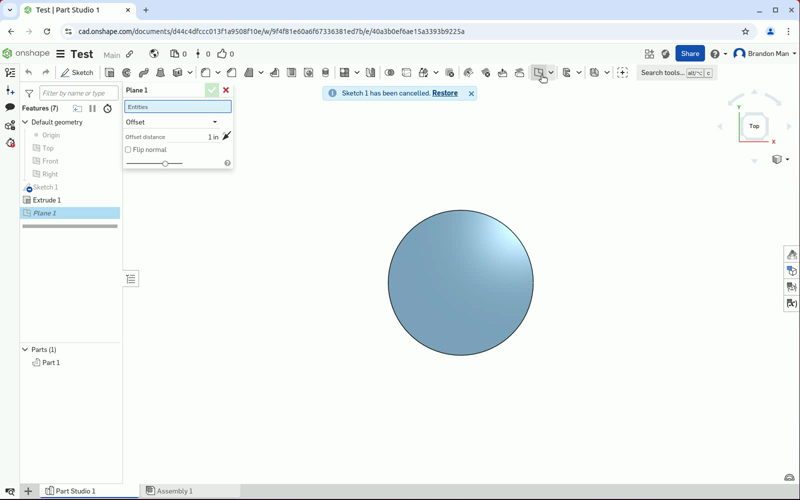
mouse_move(73, 150)
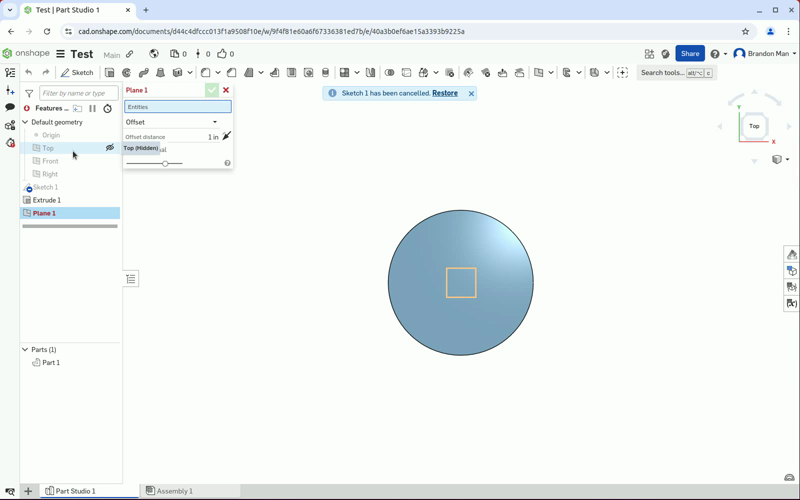
click(73, 150)
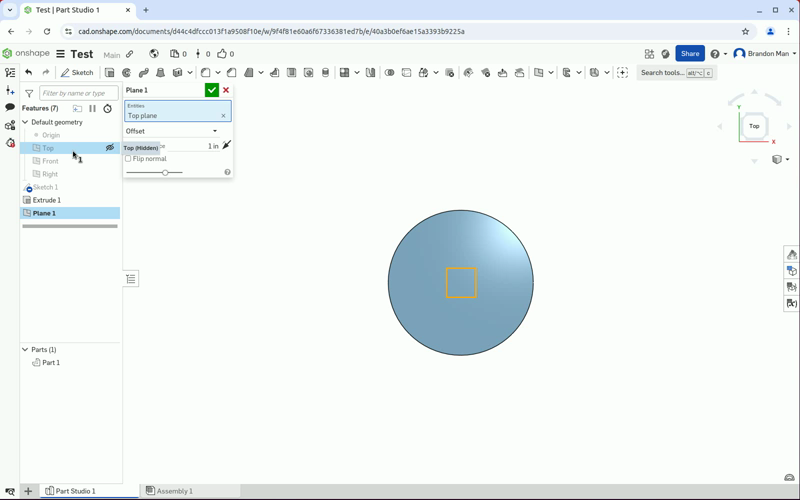
key(tab, 2)
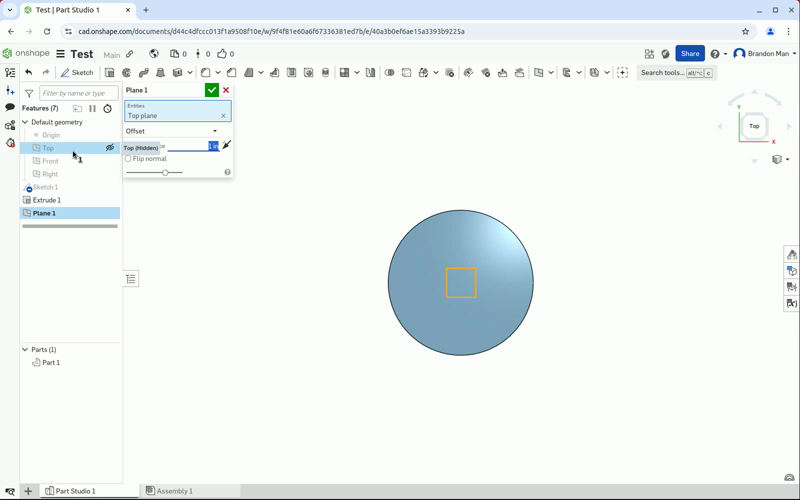
text(8.196)
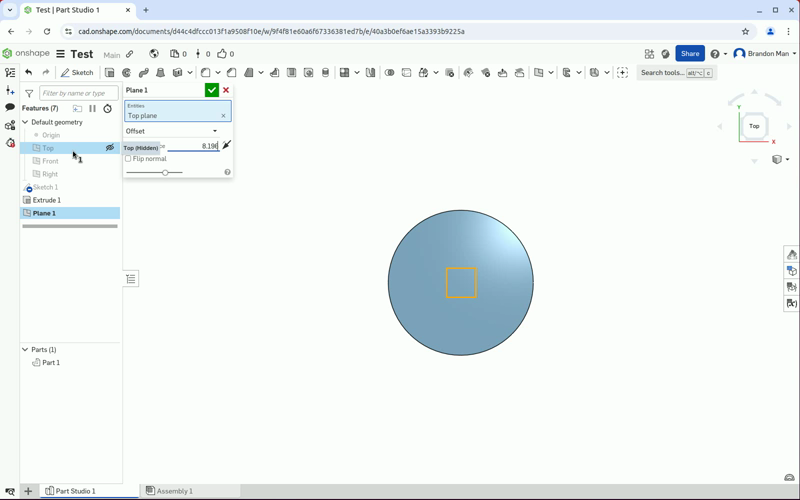
key(enter, 2)
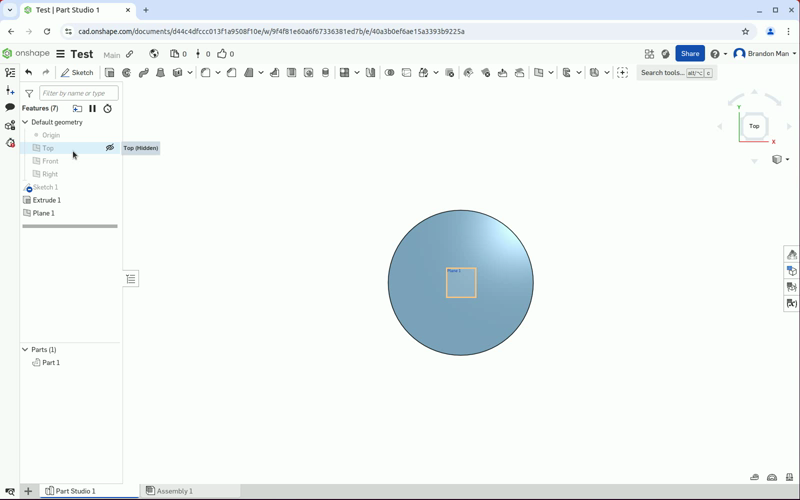
key(shift+s)
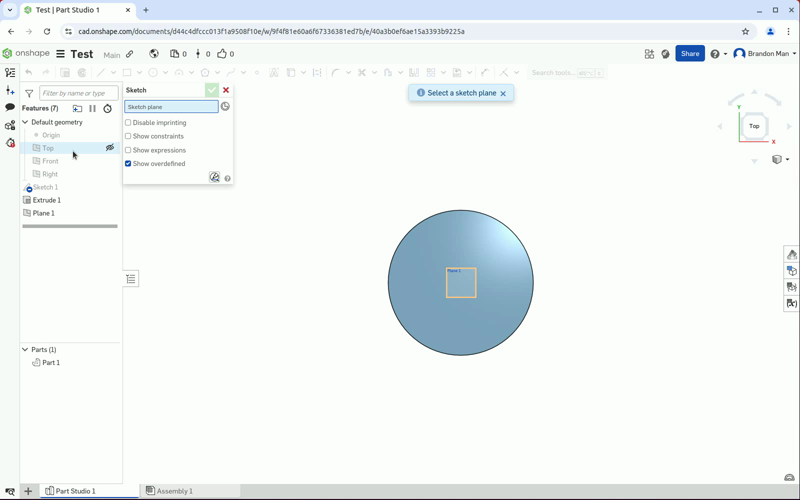
mouse_move(73, 215)
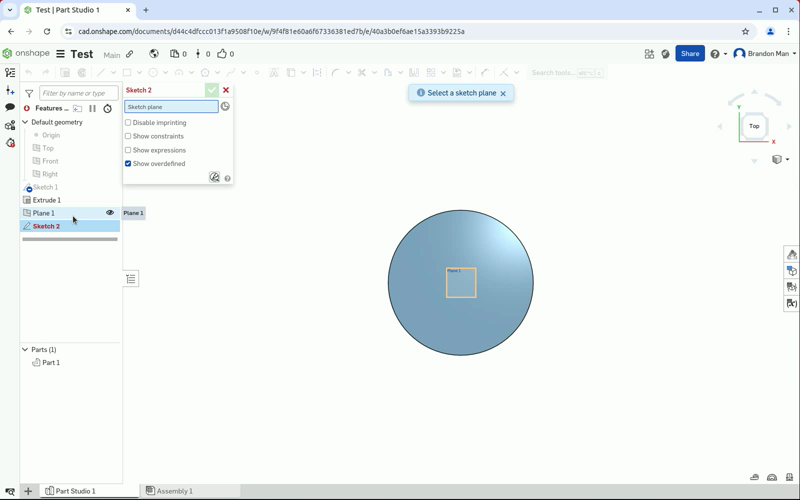
click(73, 215)
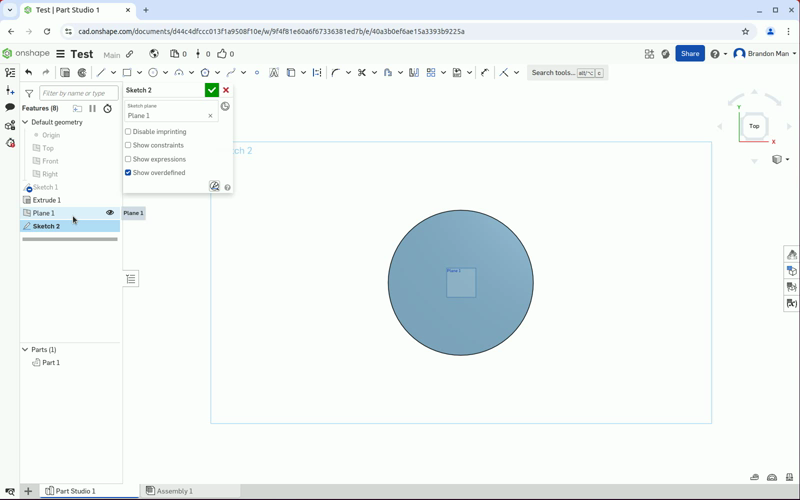
mouse_move(73, 352)
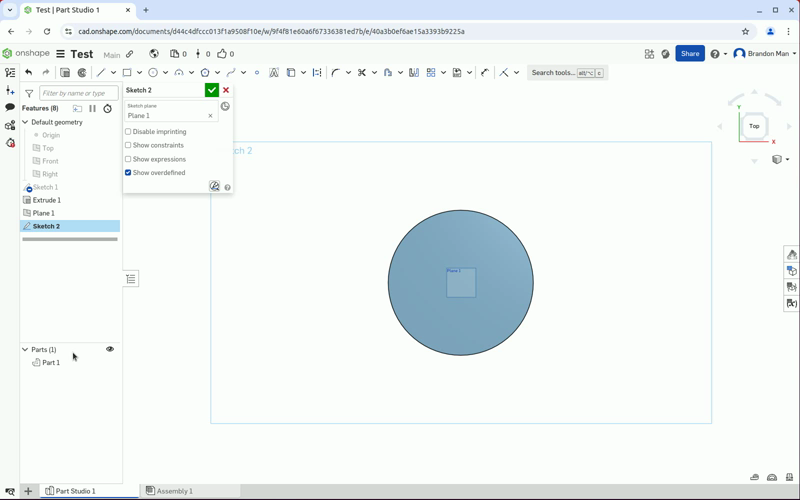
key(y)
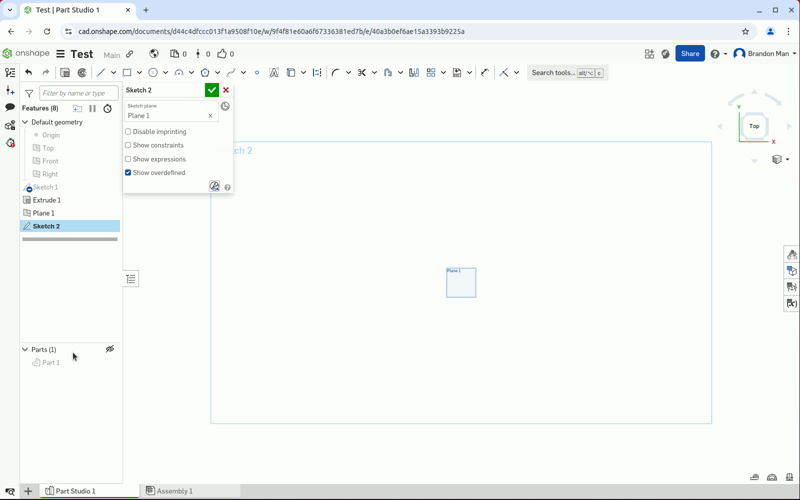
key(c)
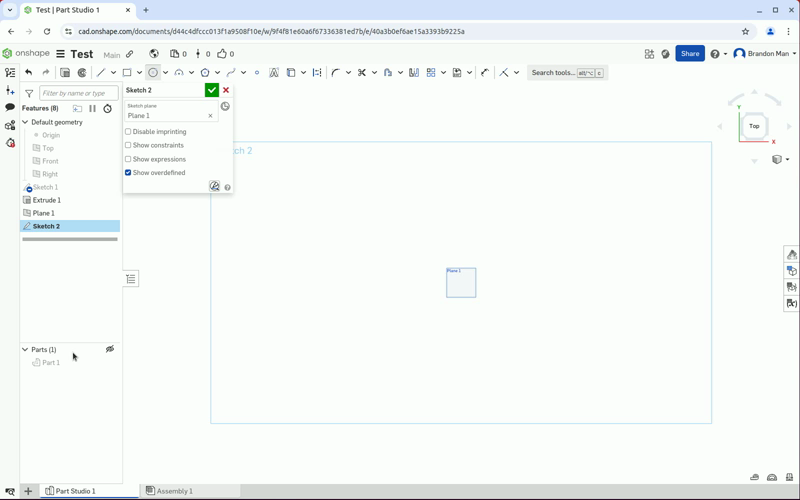
key_down(shift)
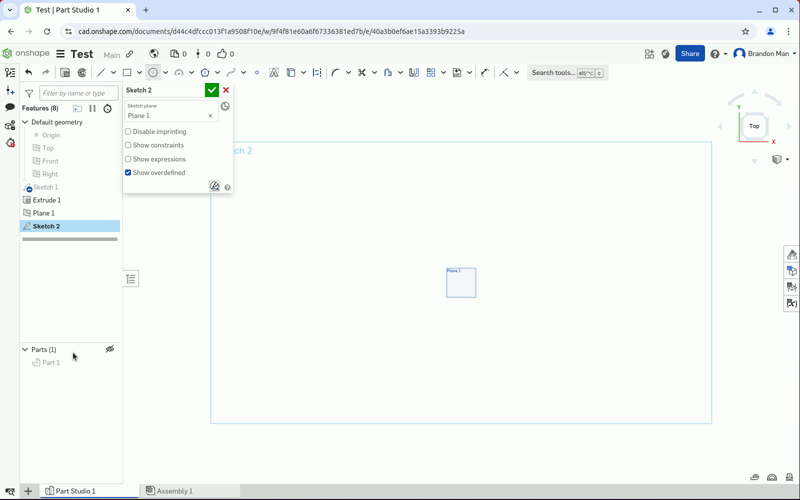
mouse_move(460, 282)
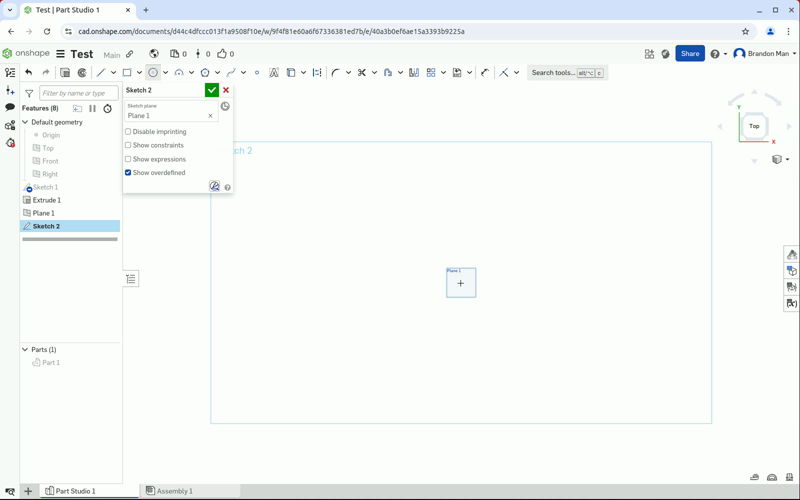
click(460, 282)
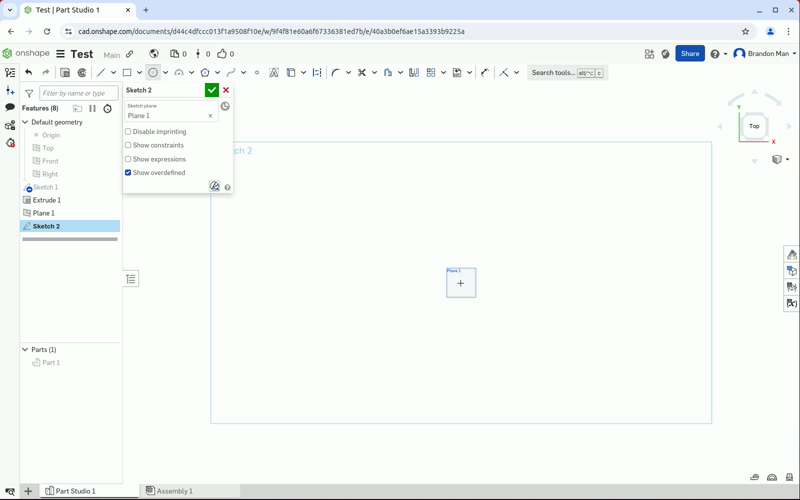
key_up(shift)
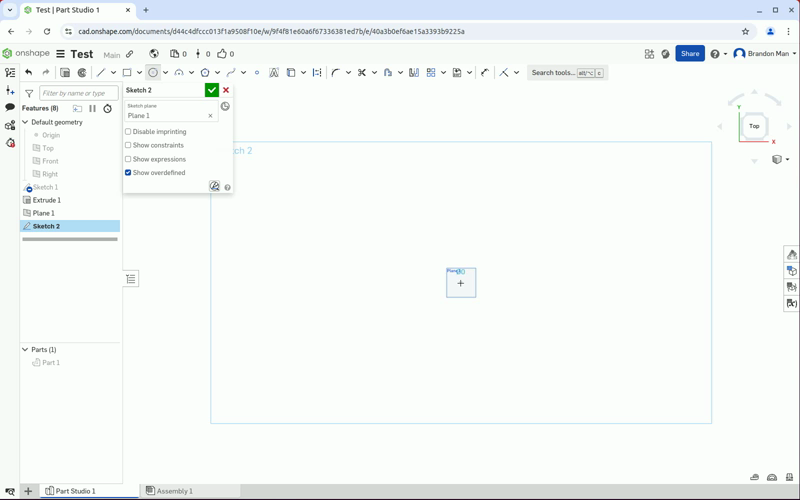
mouse_move(511, 282)
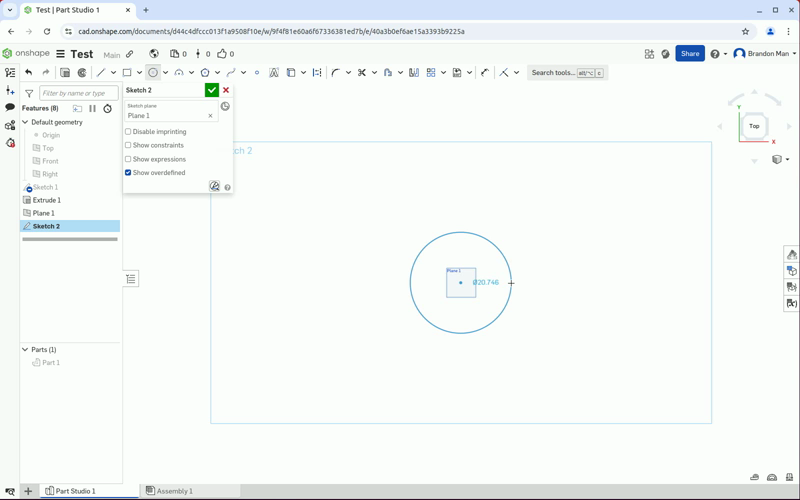
click(511, 282)
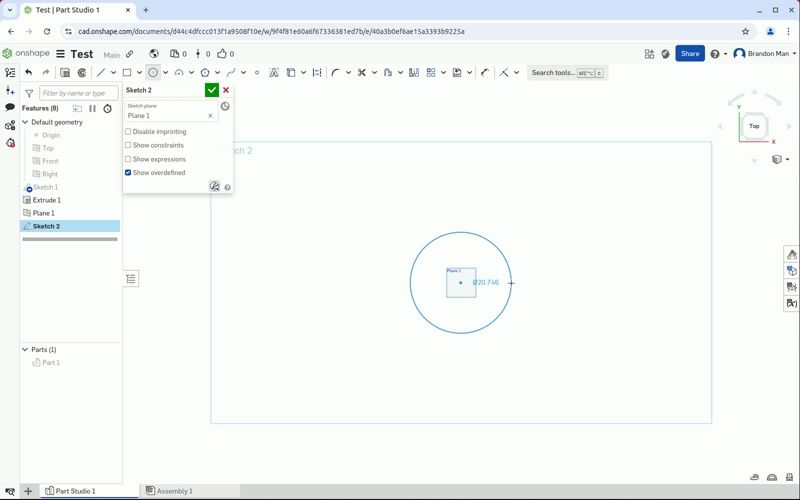
key(esc)
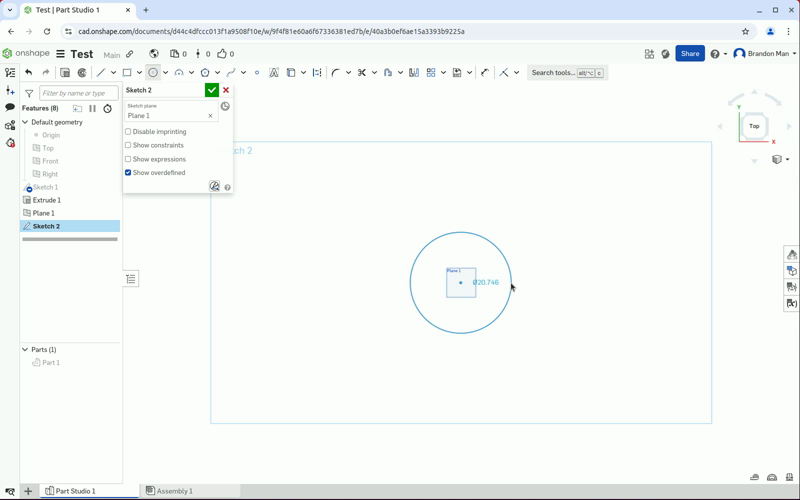
mouse_move(499, 280)
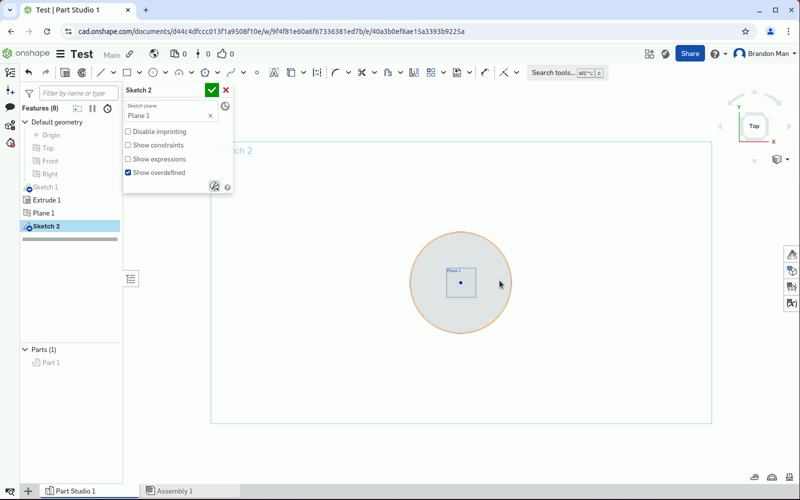
click(499, 280)
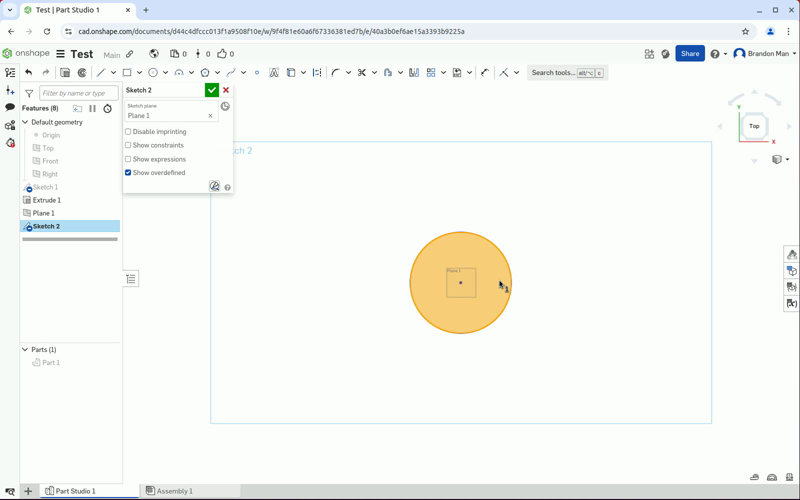
mouse_move(73, 352)
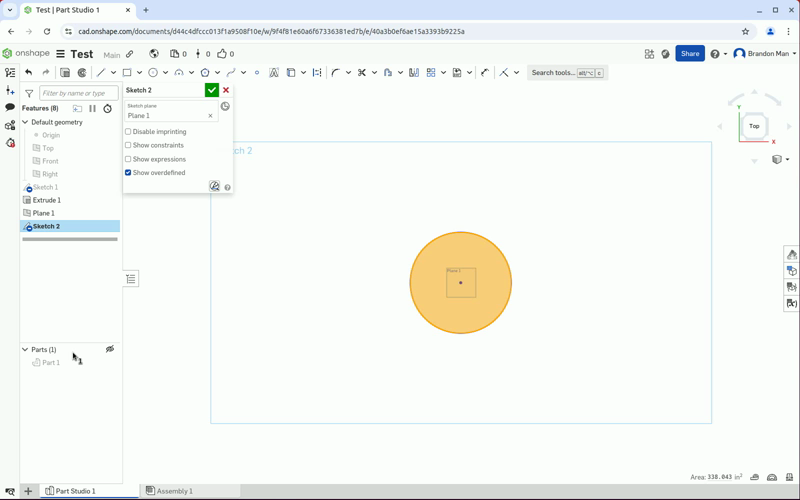
key(shift+y)
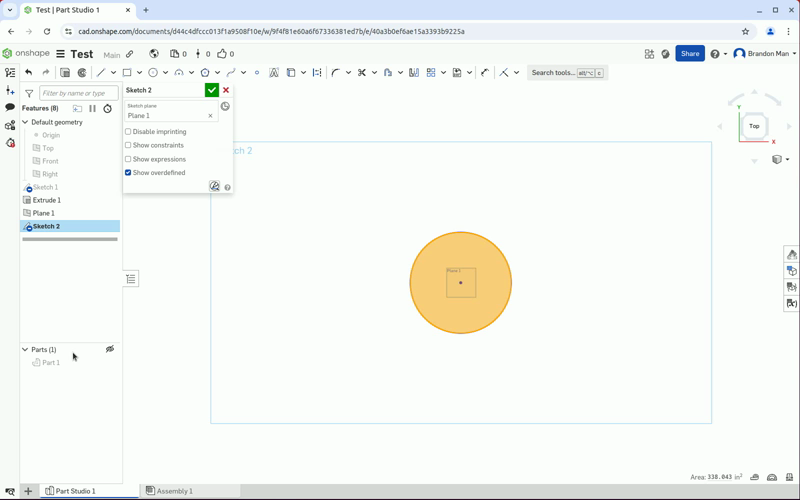
key(shift+e)
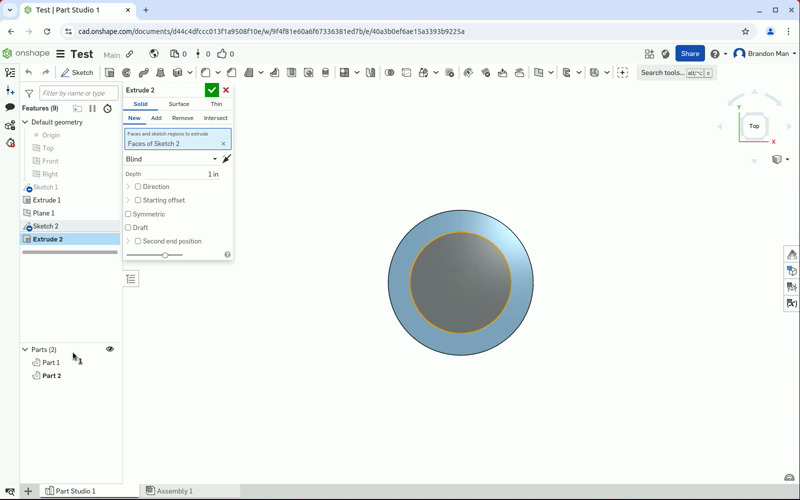
mouse_move(143, 106)
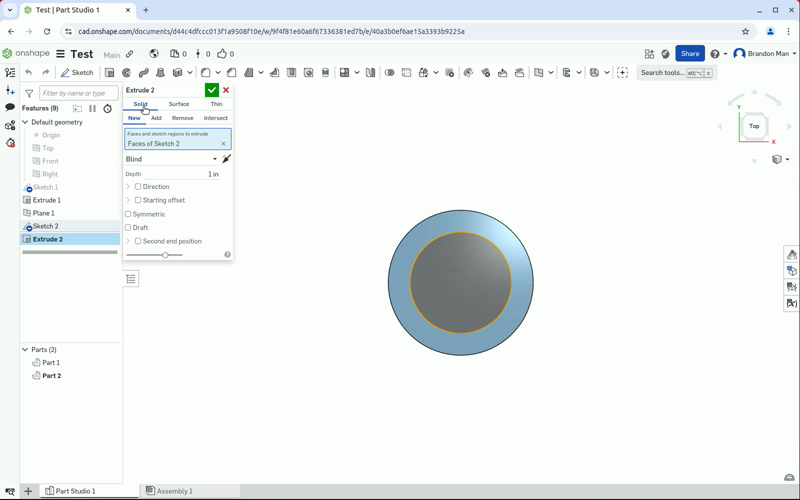
click(143, 106)
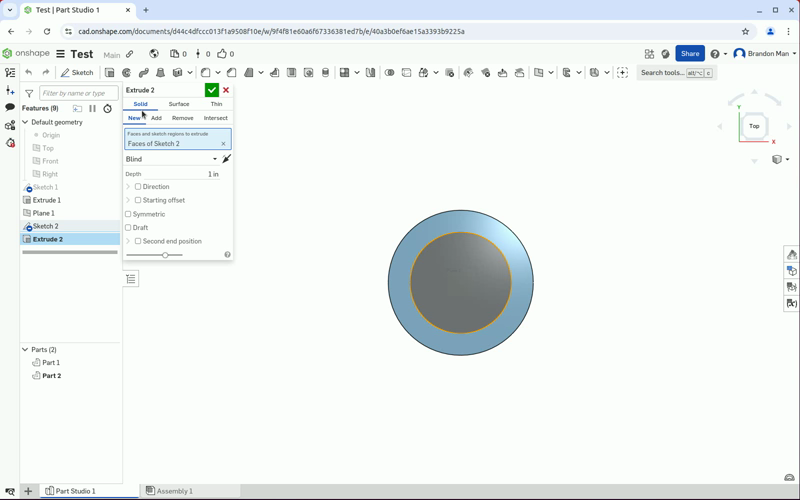
mouse_move(137, 120)
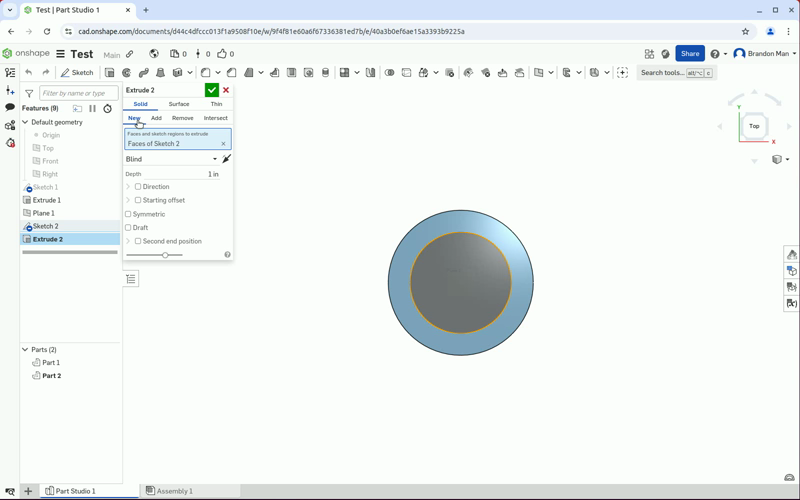
click(137, 120)
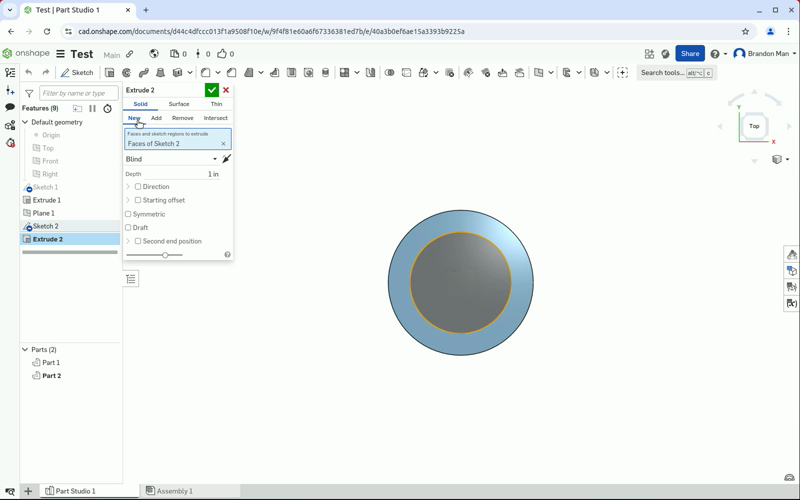
key(tab, 4)
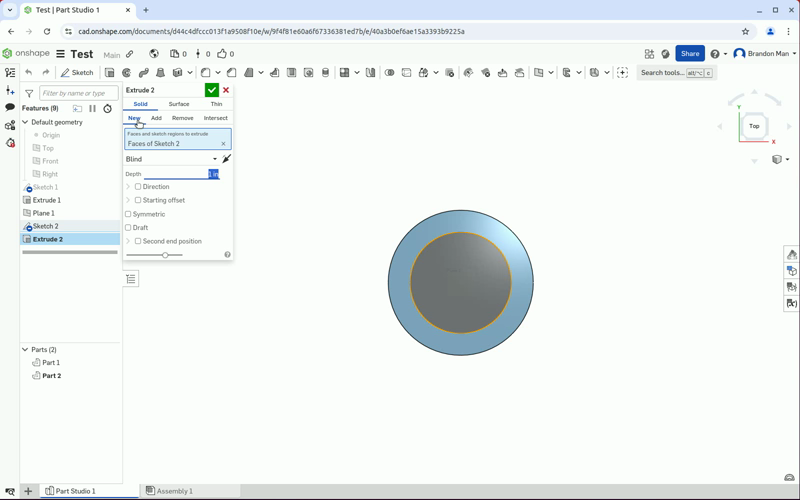
text(11.554)
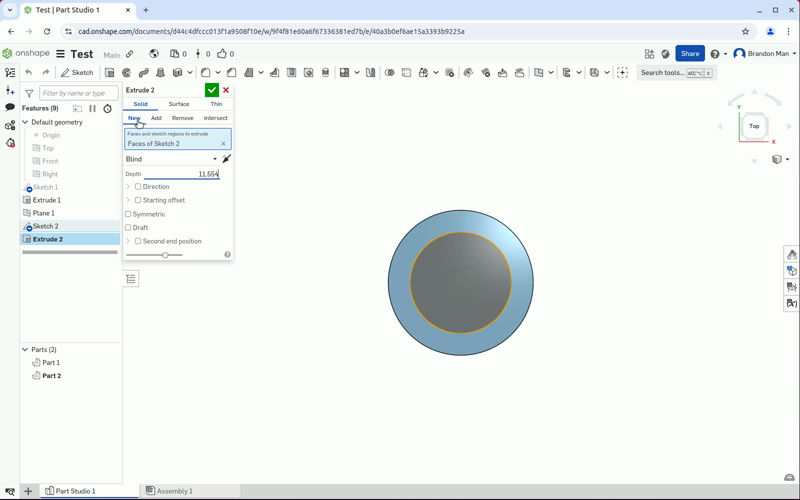
key(enter)
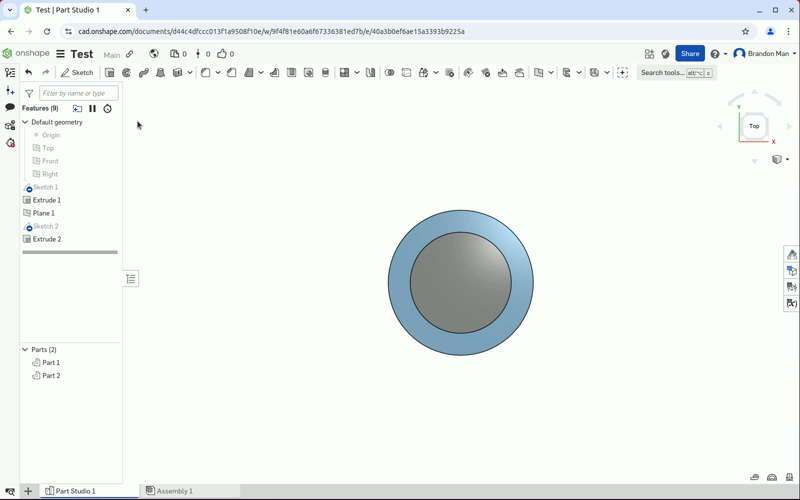
key(shift+h)
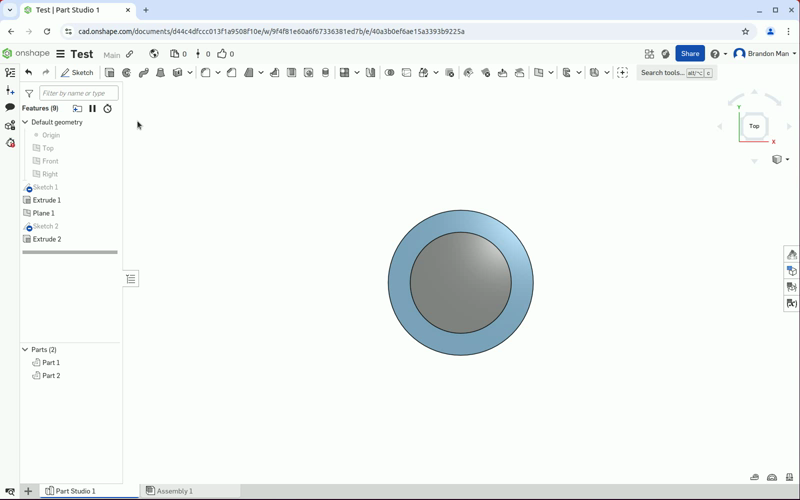
key(shift+h)
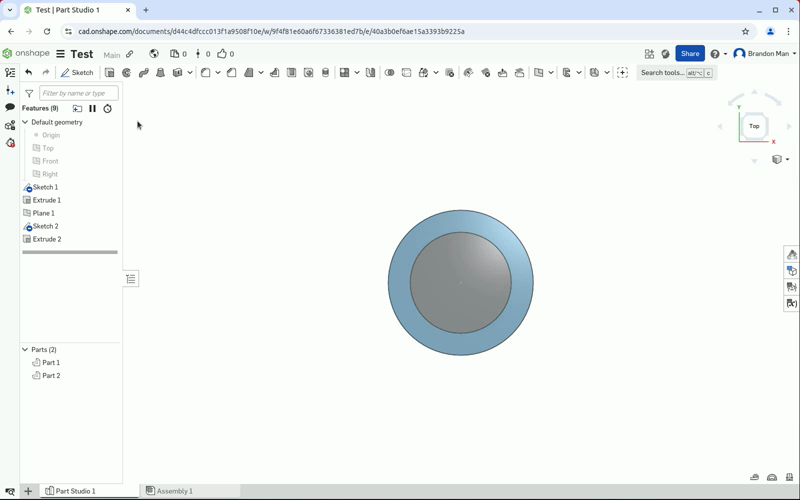
key(shift+7)
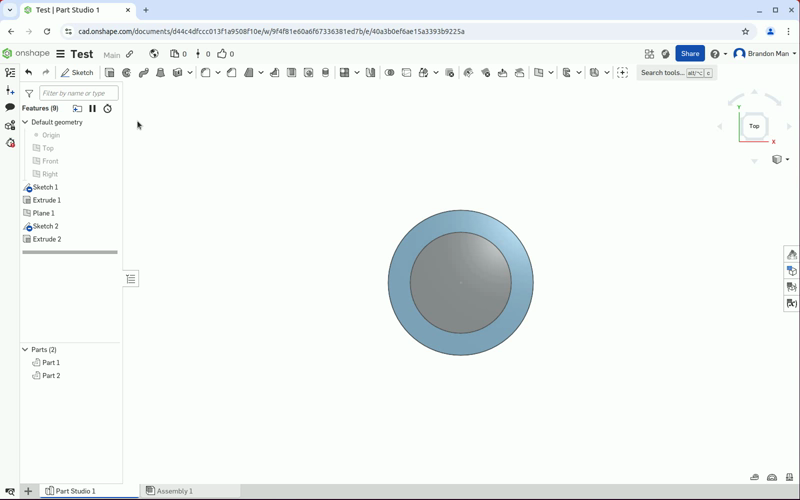
key(up, 3)
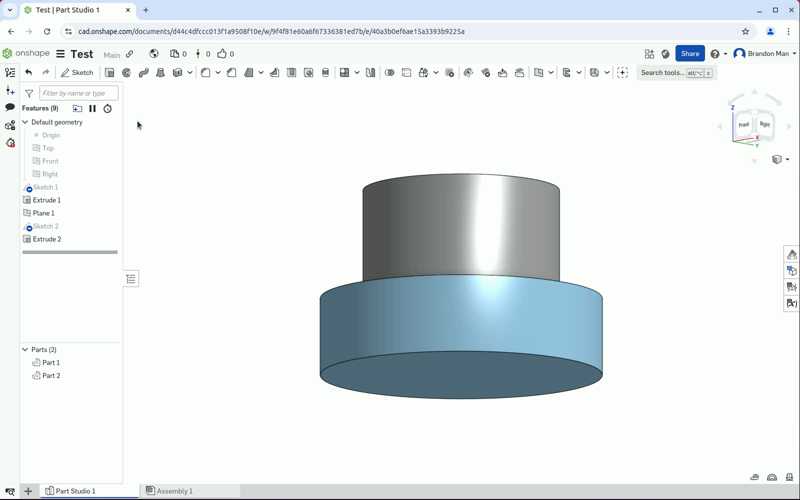
key(left, 3)
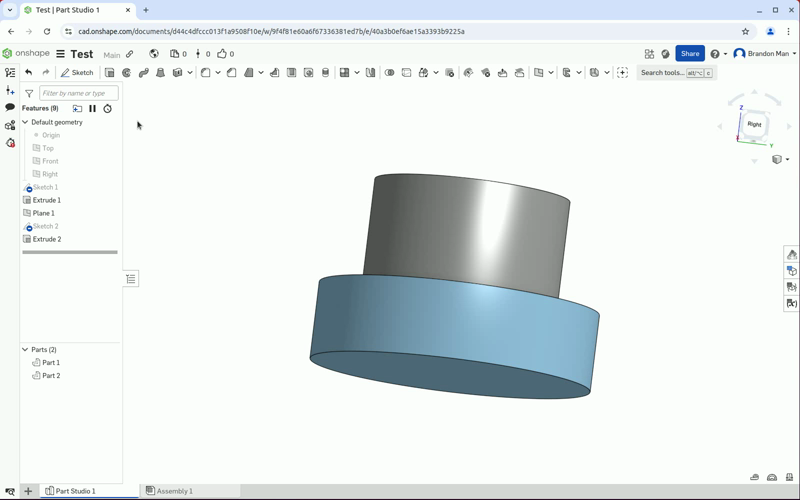
key(right, 3)
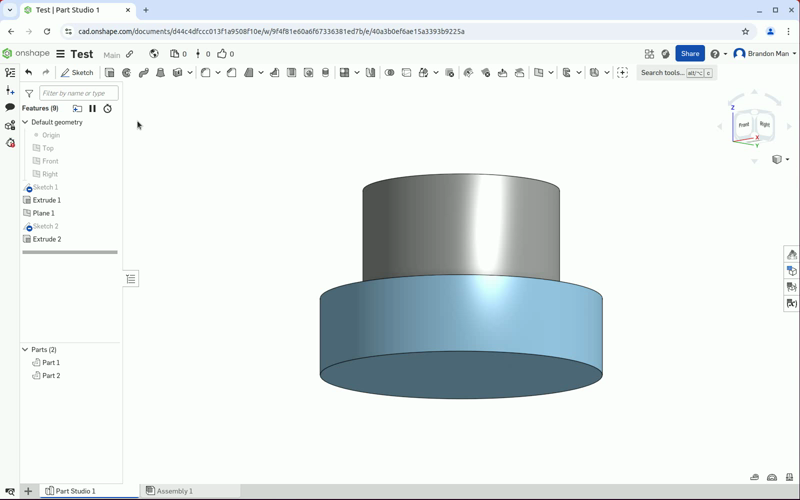
key(down, 3)
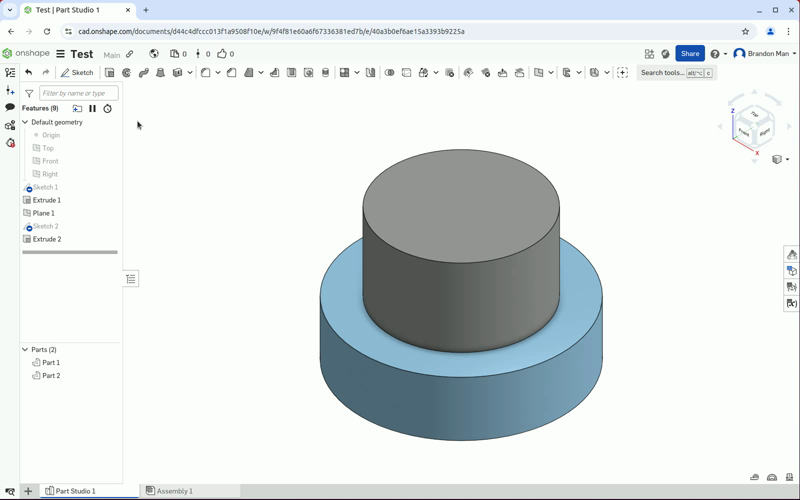
mouse_move(73, 189)
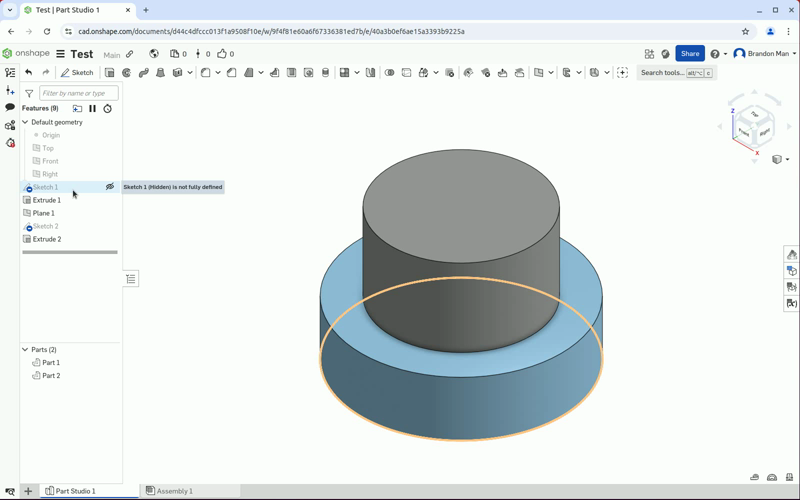
click(73, 189)